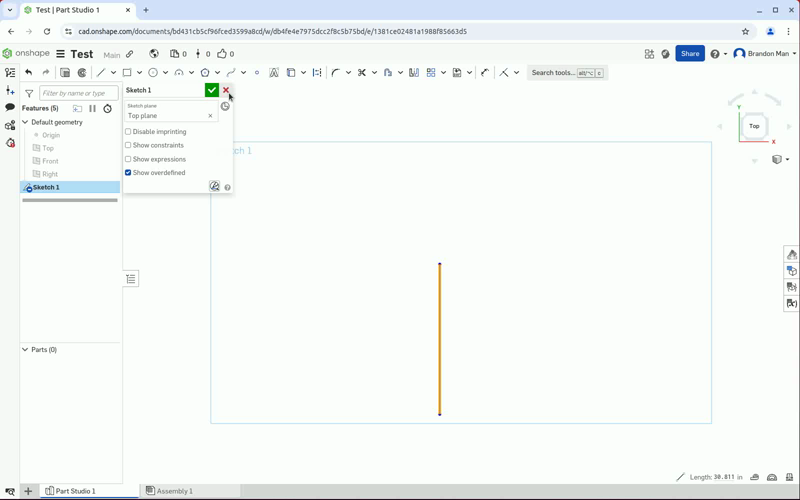
key(shift+h)
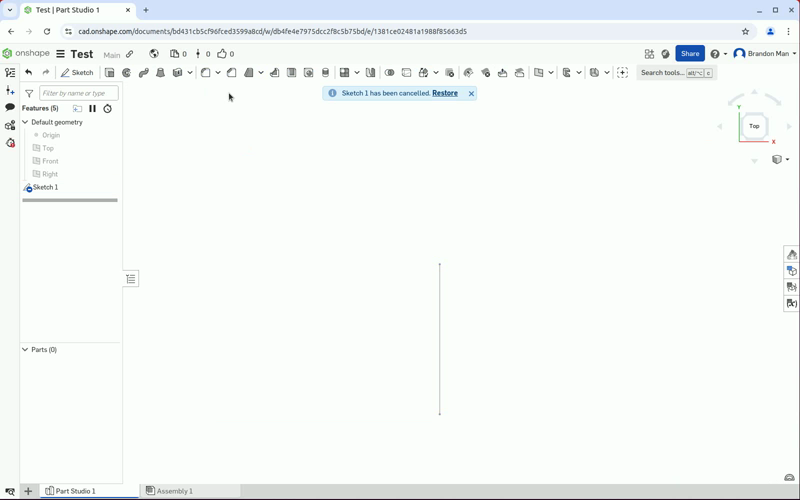
key(shift+s)
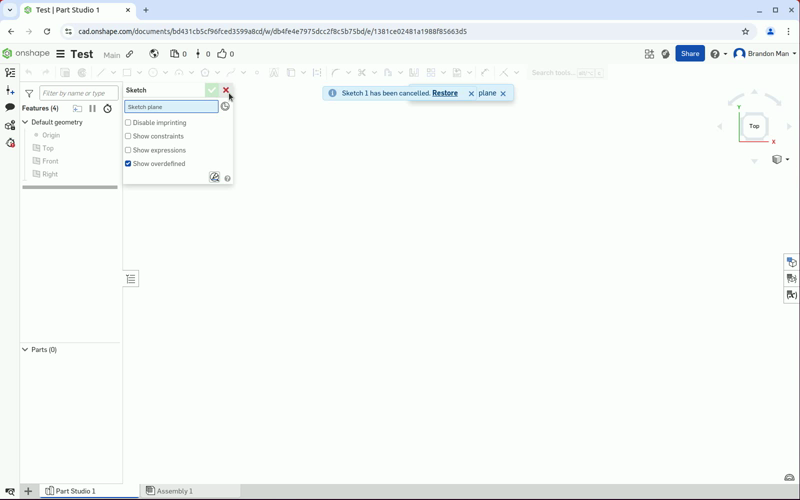
mouse_move(73, 150)
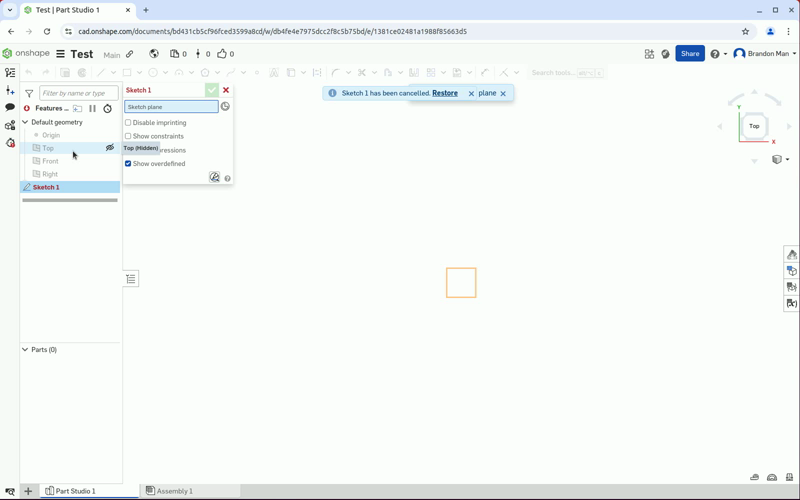
click(73, 150)
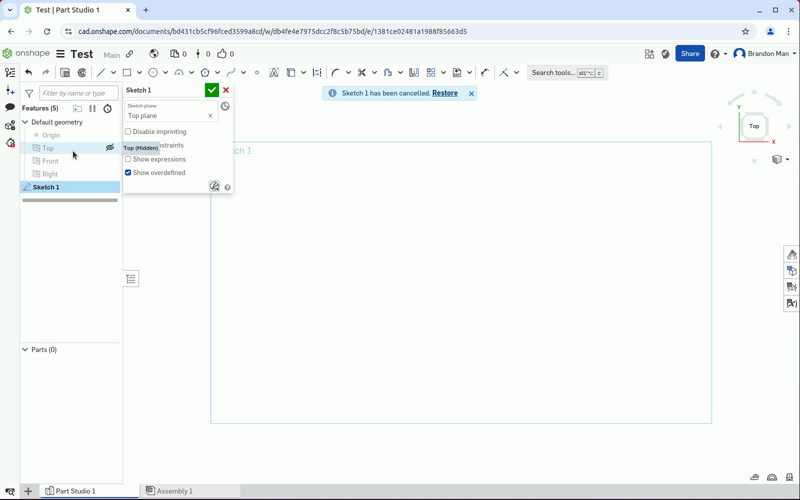
mouse_move(73, 352)
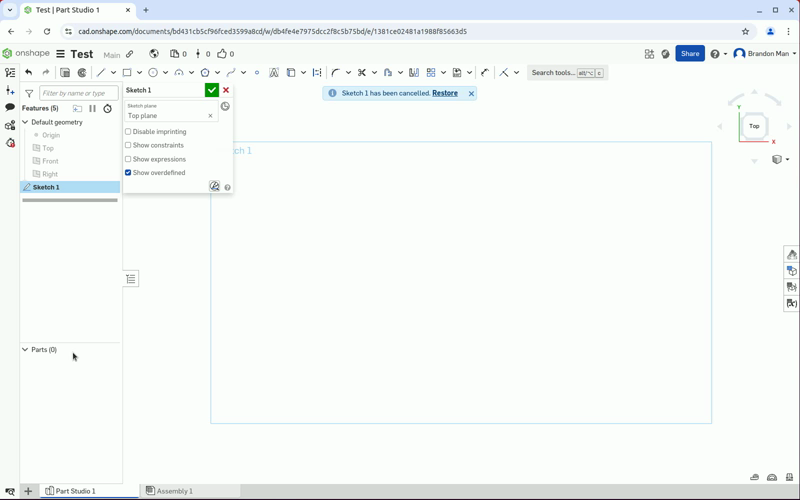
key(y)
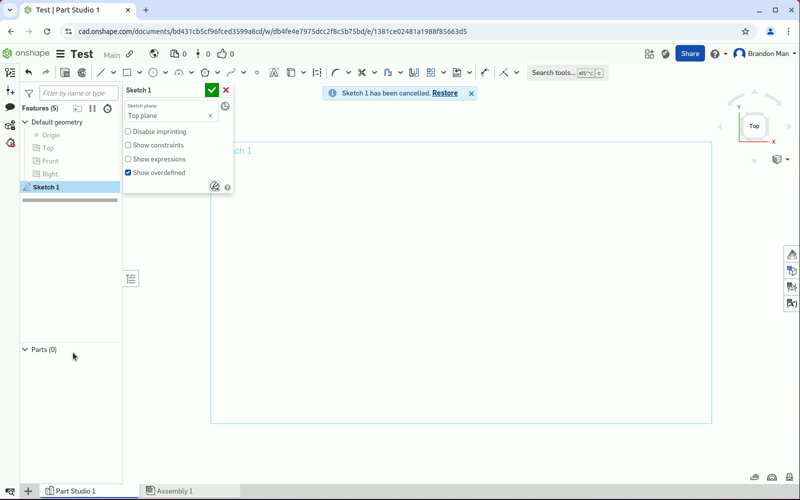
key(c)
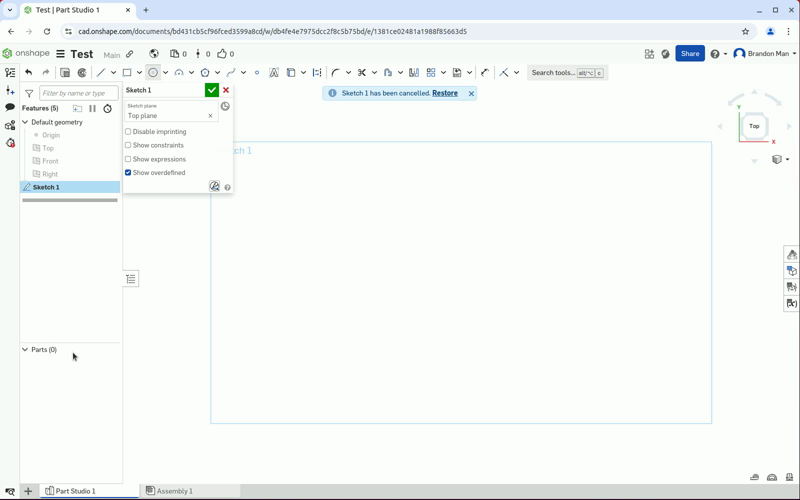
key_down(shift)
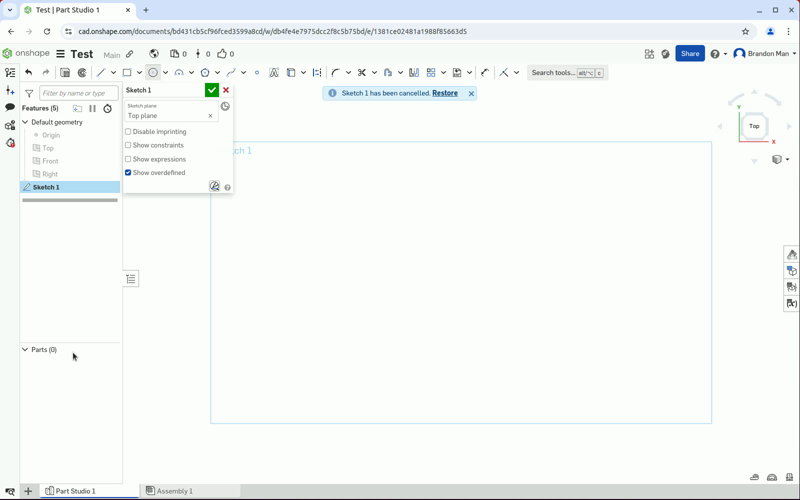
mouse_move(461, 282)
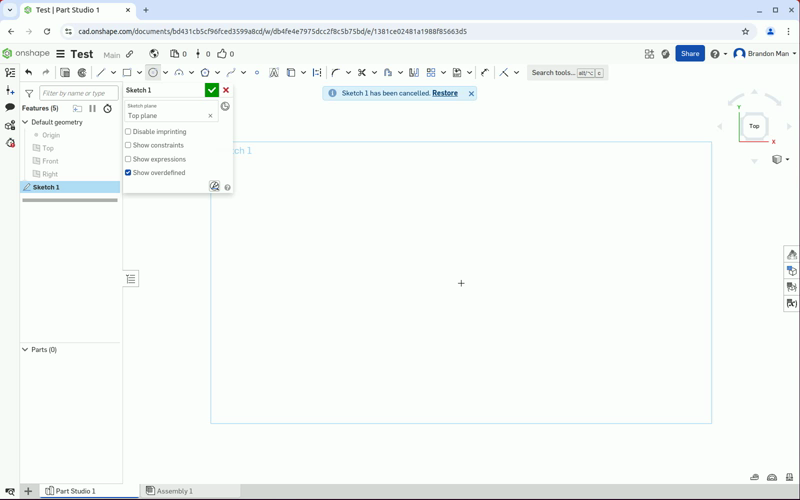
click(461, 282)
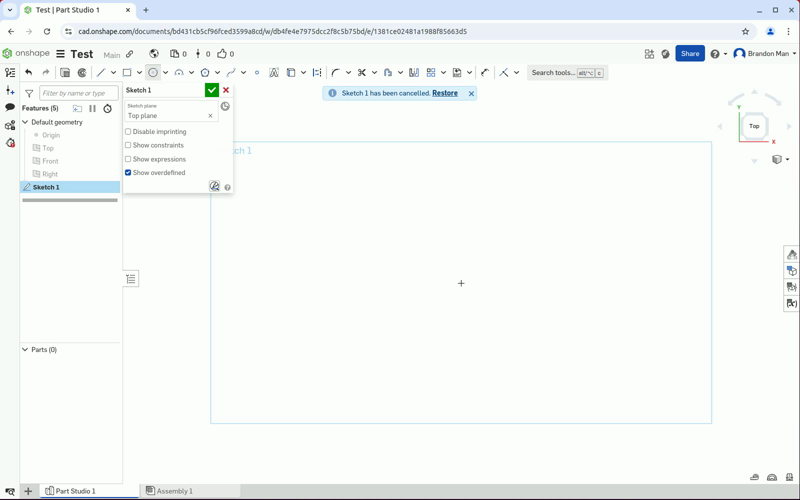
key_up(shift)
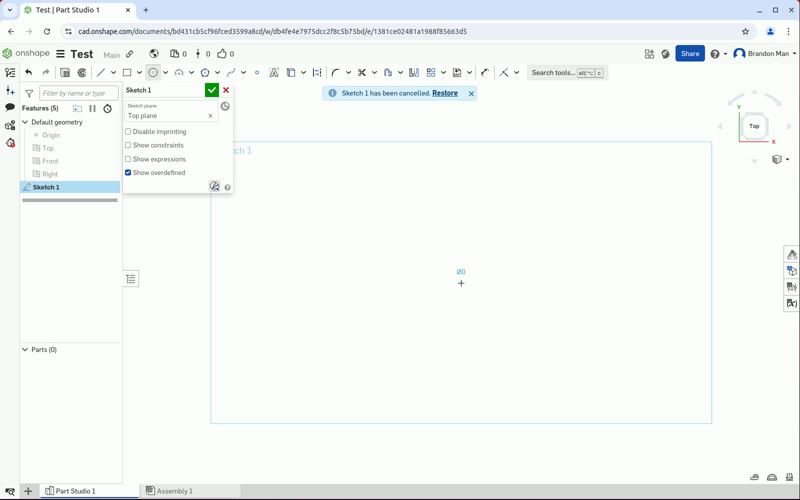
mouse_move(574, 282)
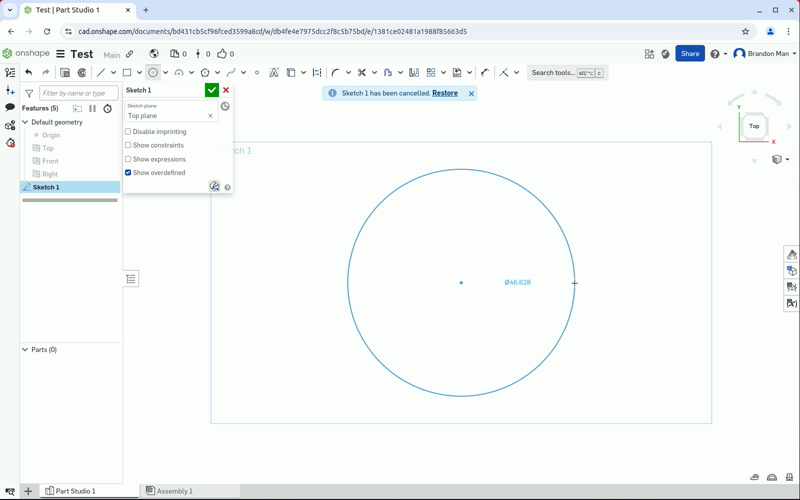
click(574, 282)
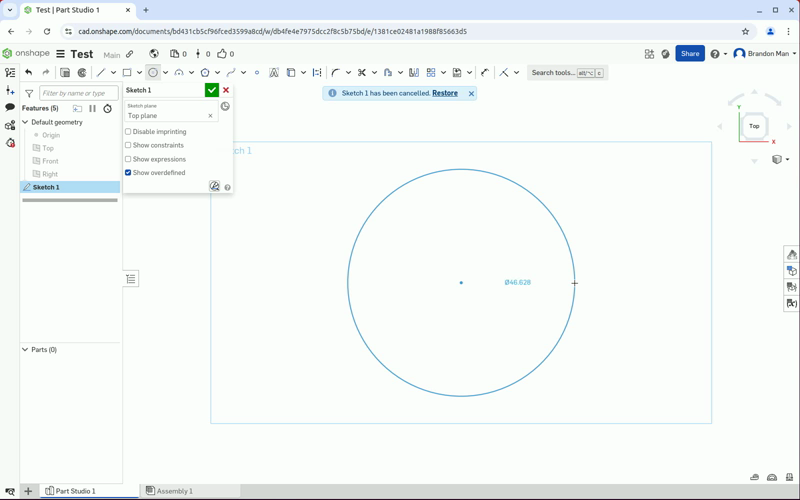
key(esc)
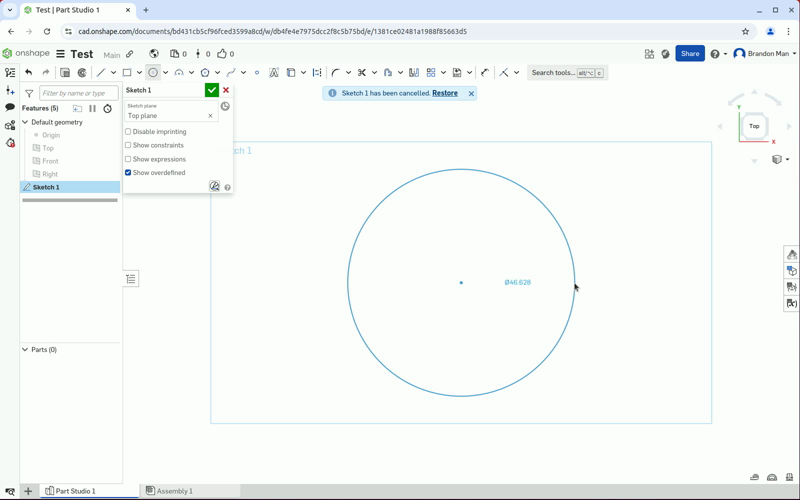
mouse_move(480, 236)
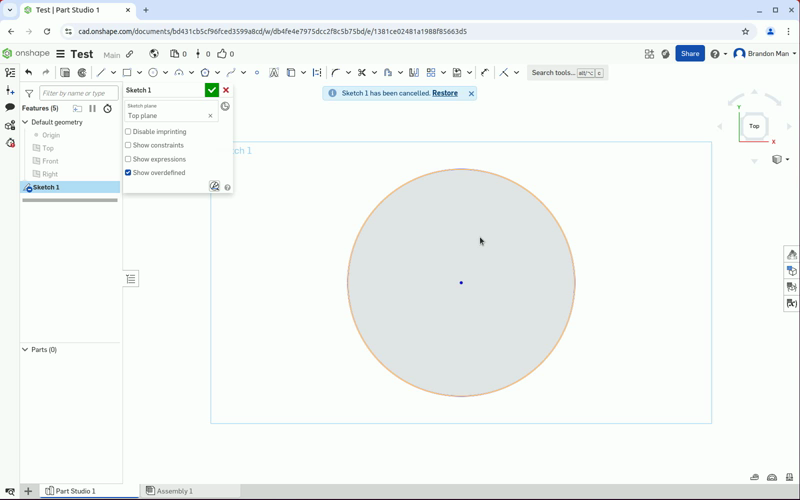
click(480, 236)
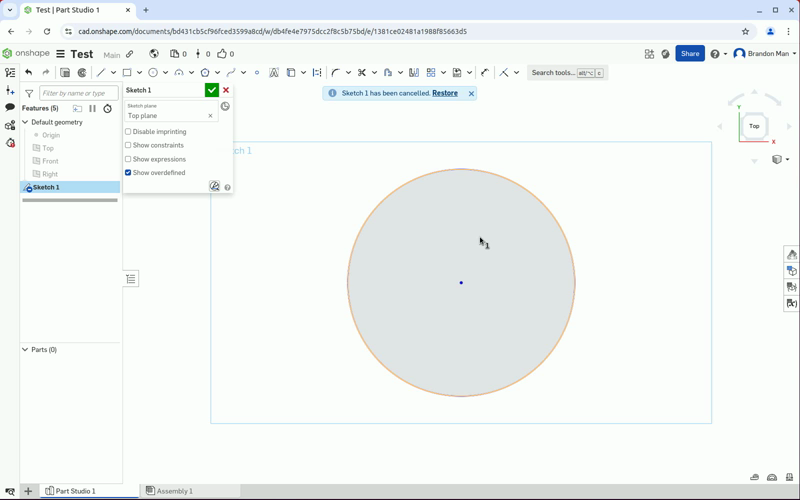
mouse_move(73, 352)
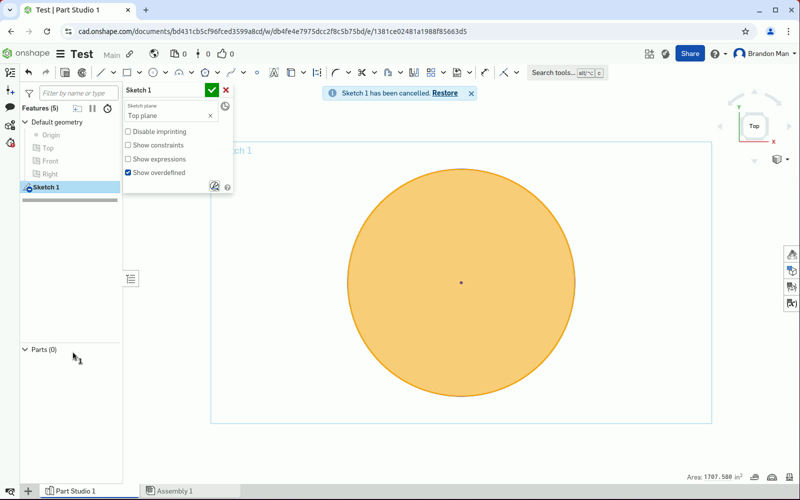
key(shift+y)
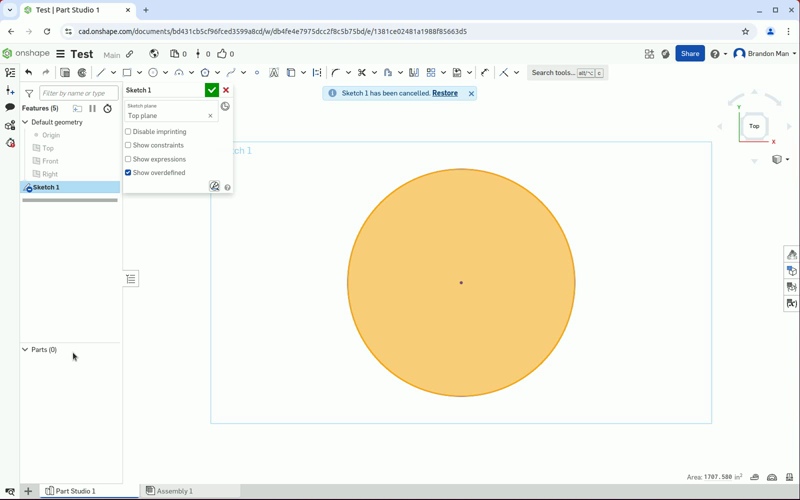
key(shift+e)
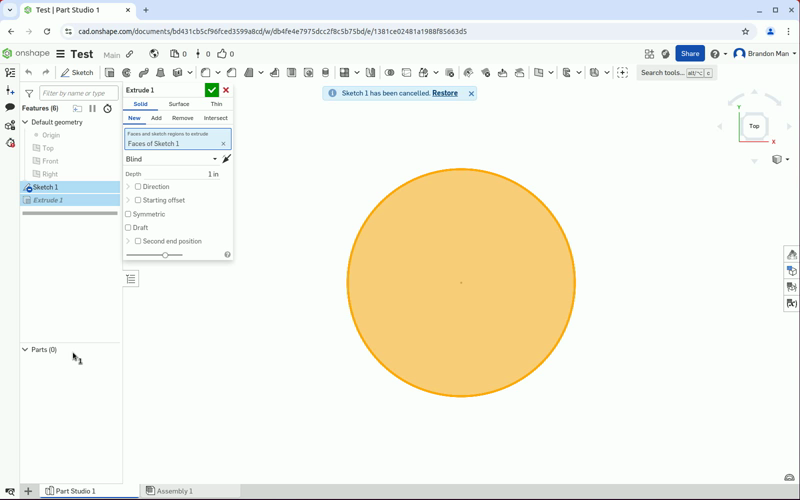
mouse_move(143, 106)
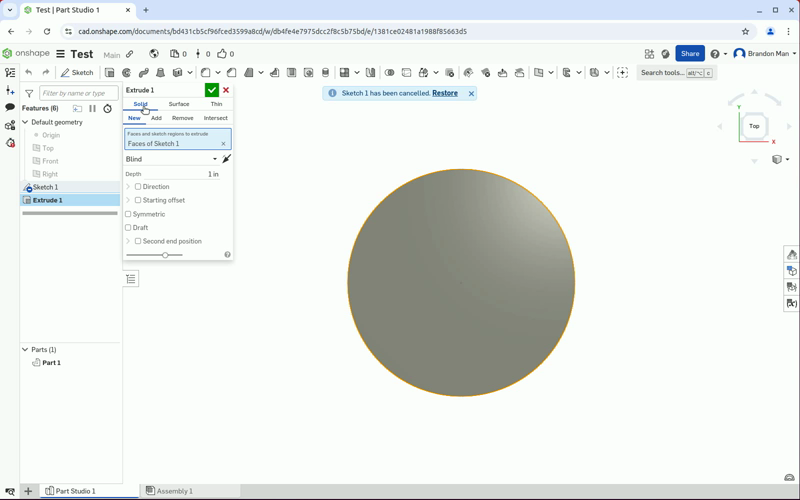
click(143, 106)
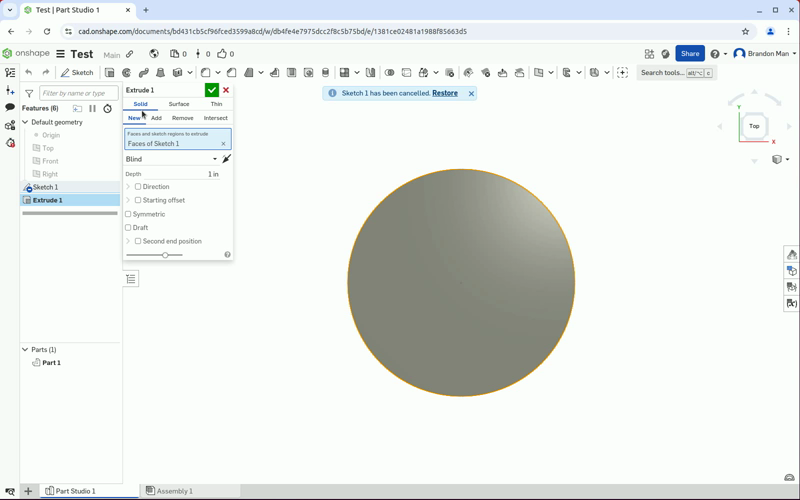
mouse_move(137, 120)
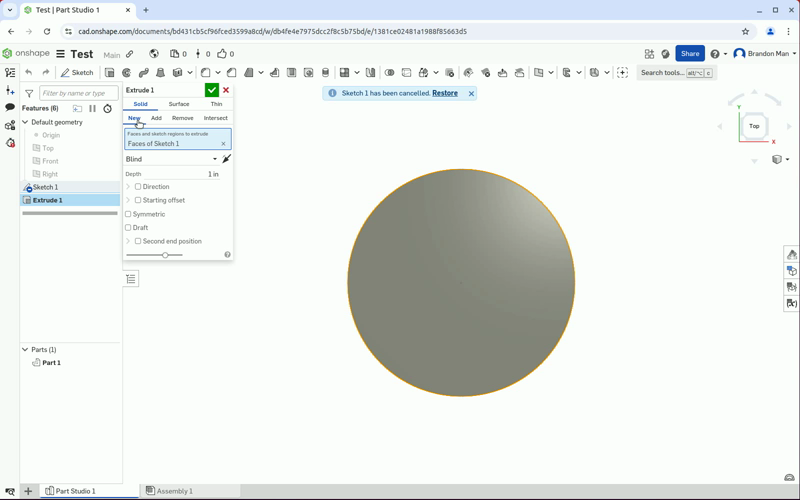
click(137, 120)
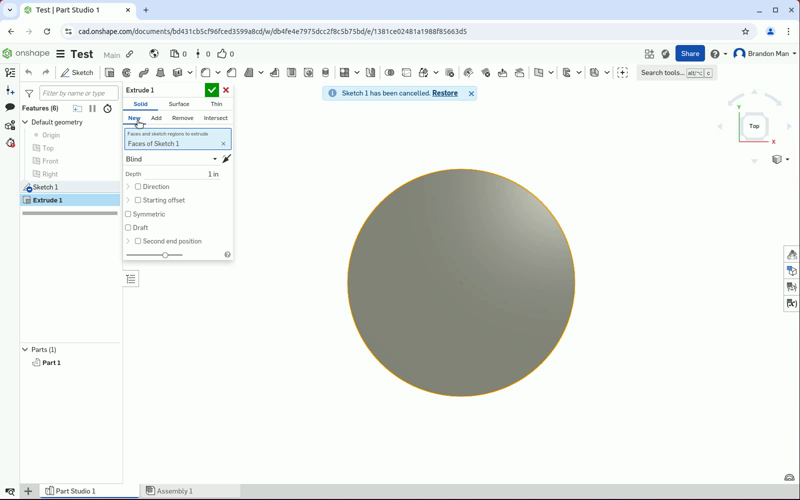
key(tab, 4)
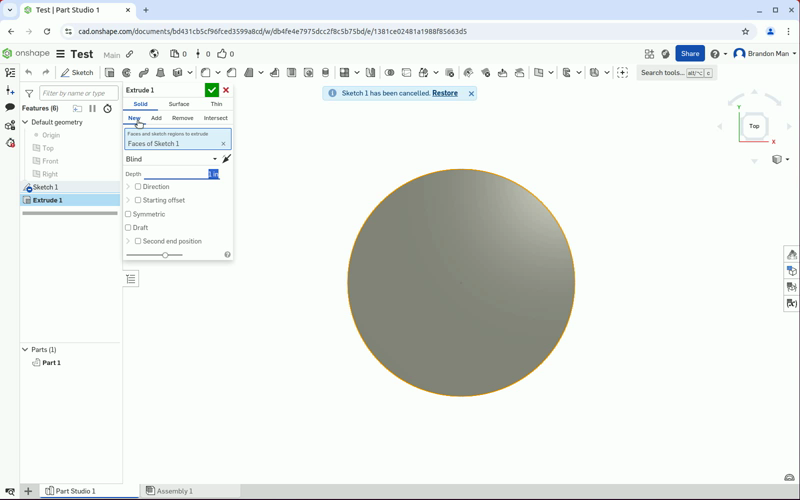
text(8.666)
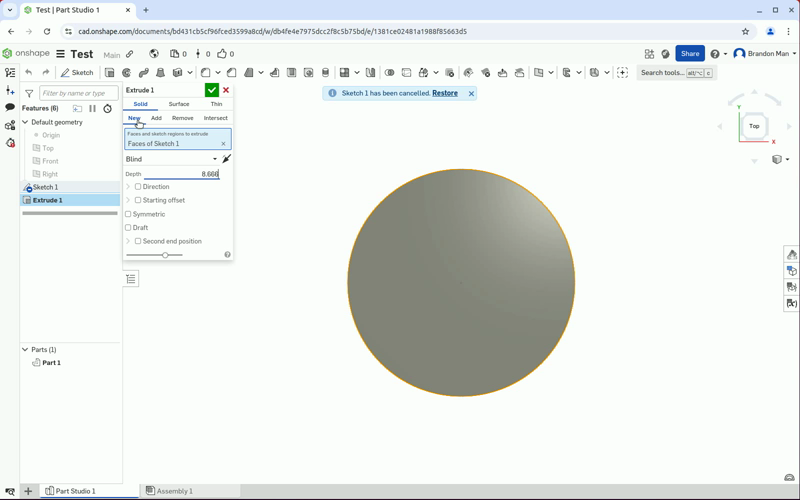
key(enter)
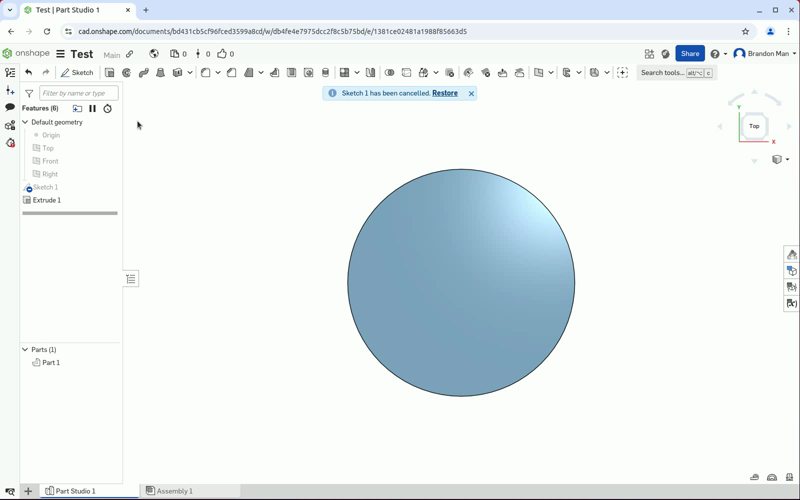
key(shift+h)
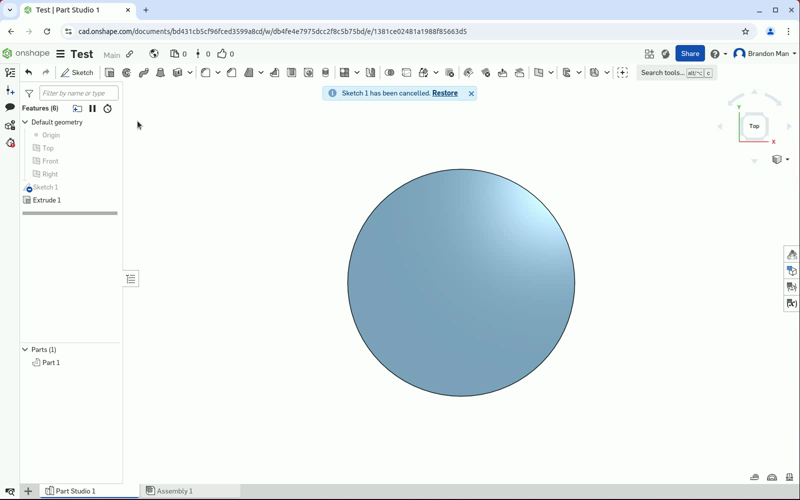
key(shift+h)
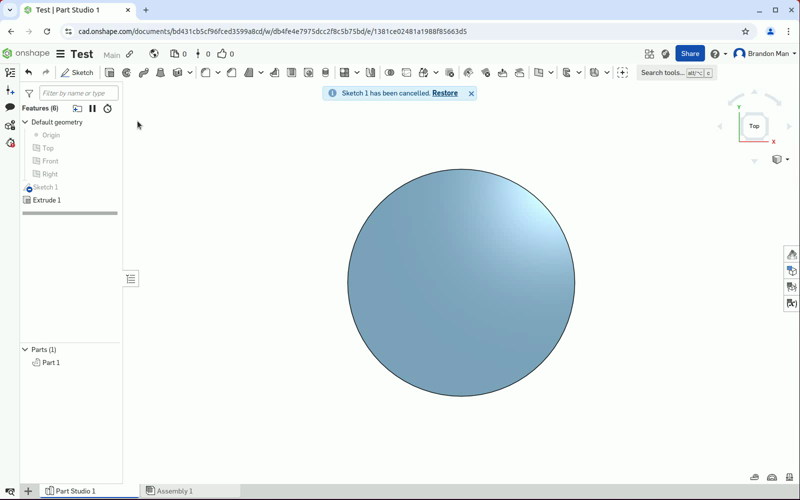
mouse_move(73, 189)
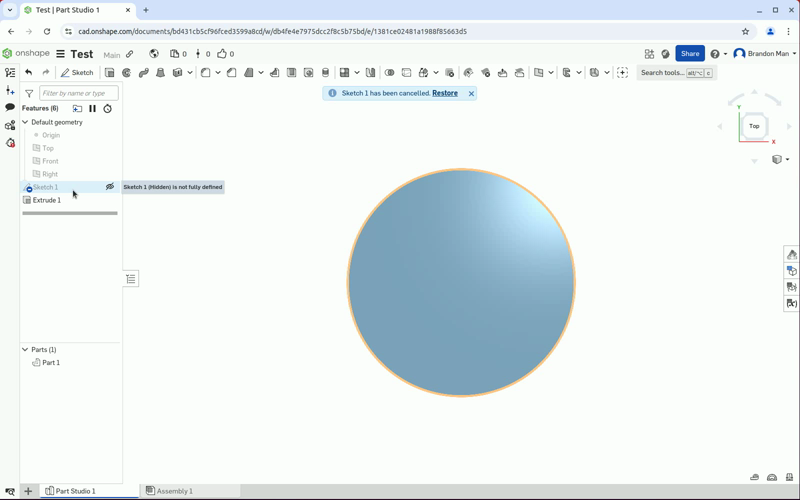
click(73, 189)
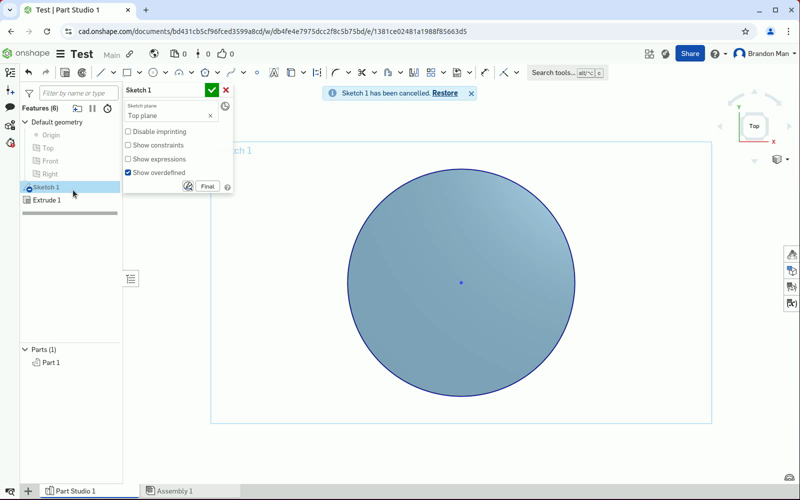
mouse_move(229, 92)
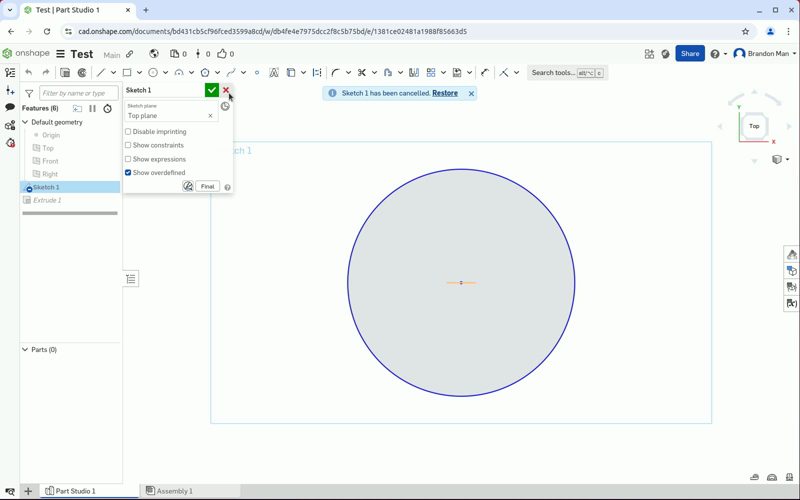
click(229, 92)
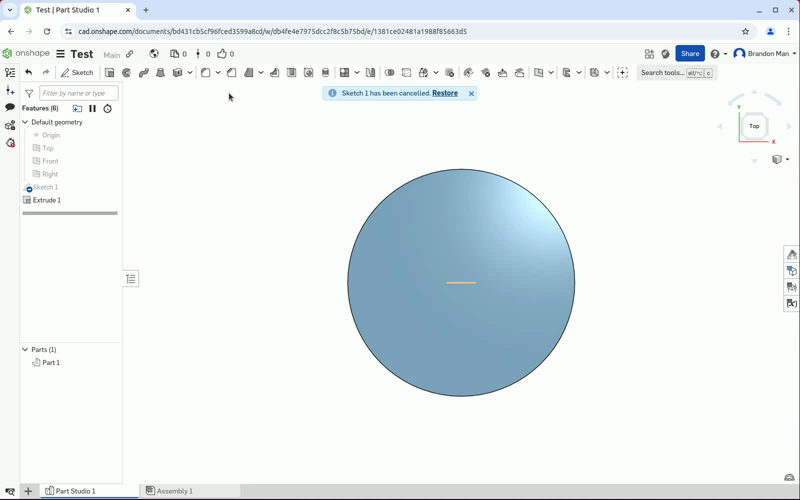
mouse_move(541, 75)
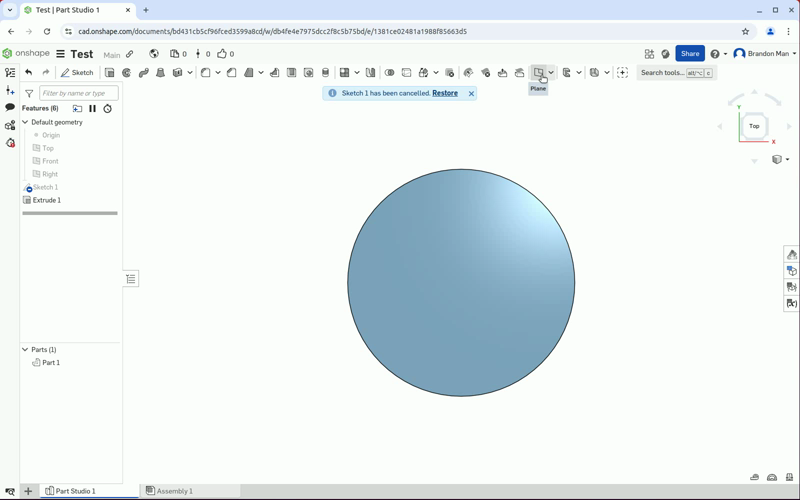
click(541, 75)
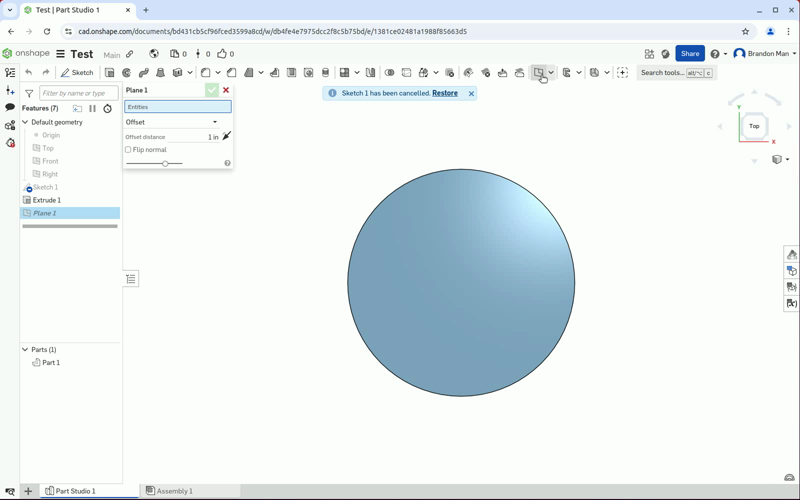
mouse_move(73, 150)
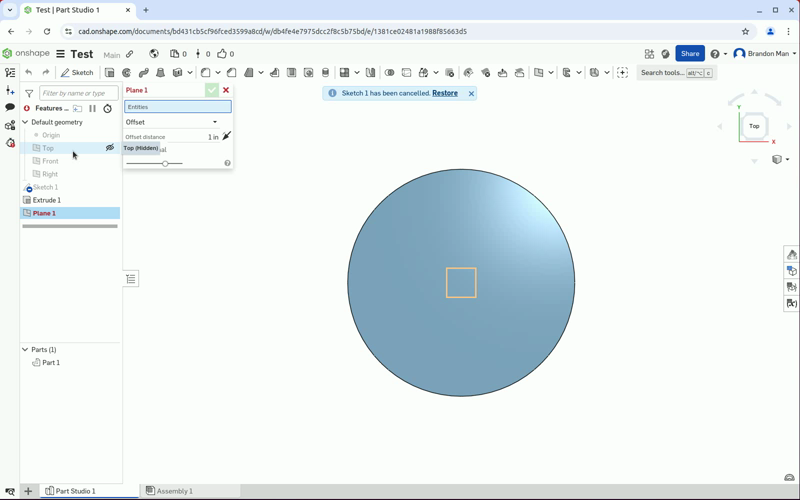
click(73, 150)
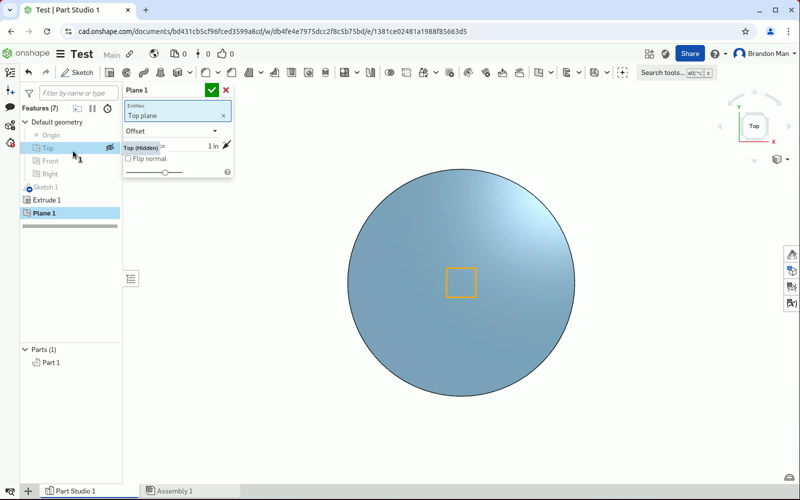
key(tab, 2)
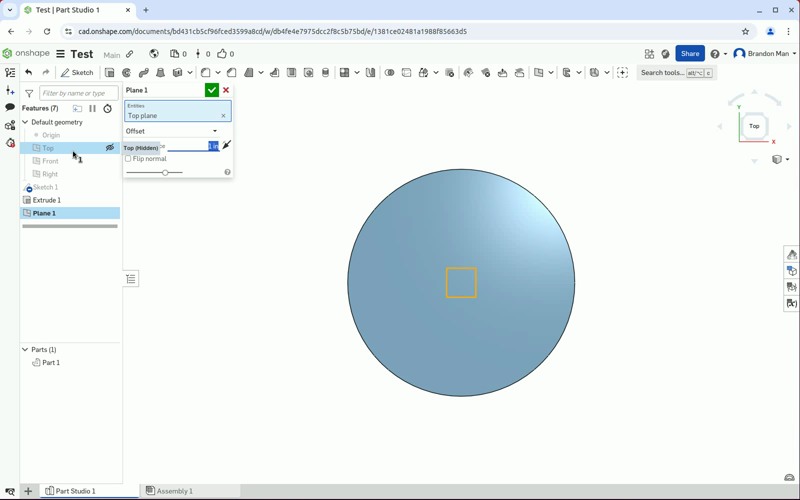
text(8.658)
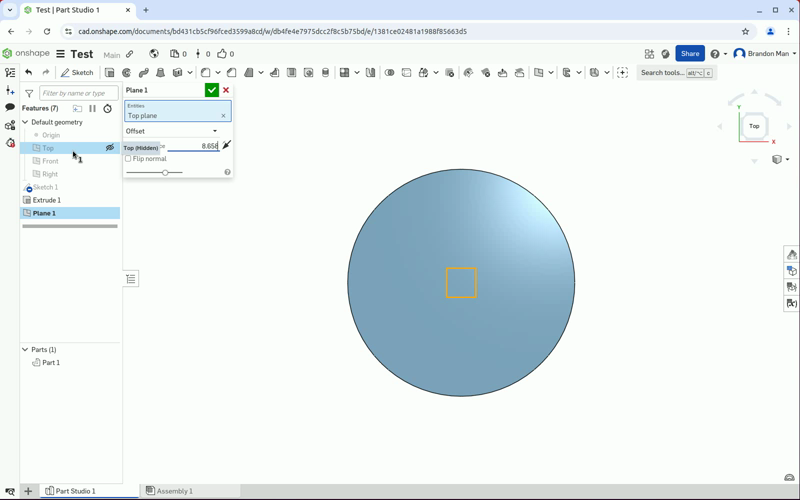
key(enter, 2)
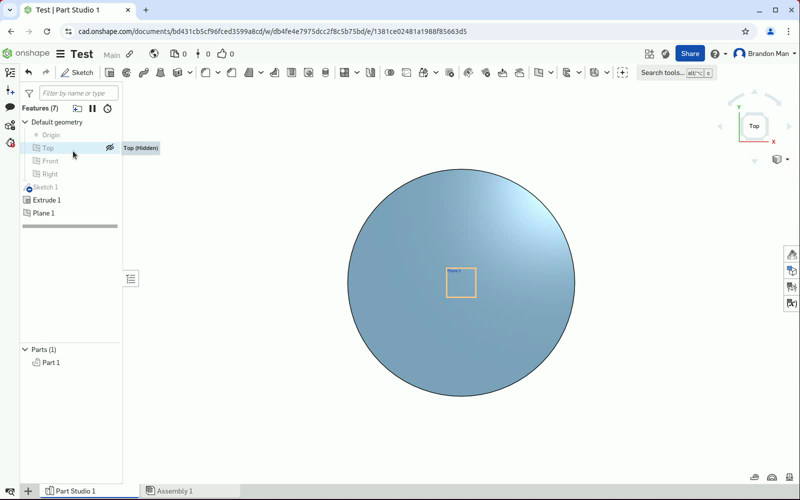
key(shift+s)
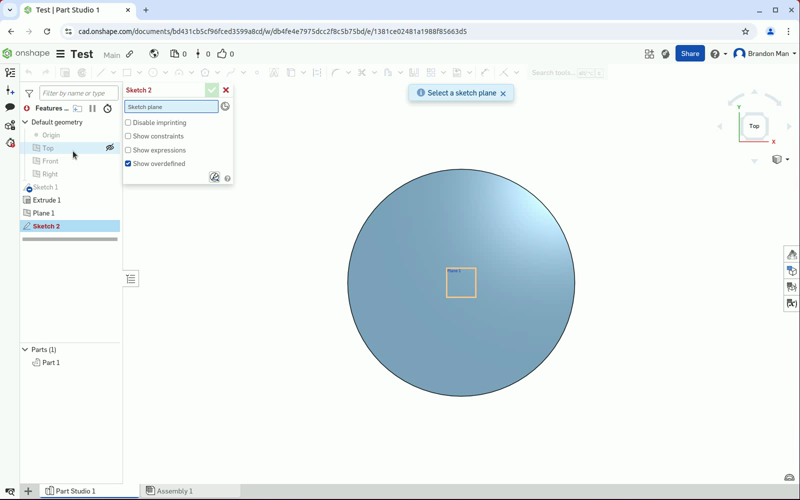
mouse_move(73, 215)
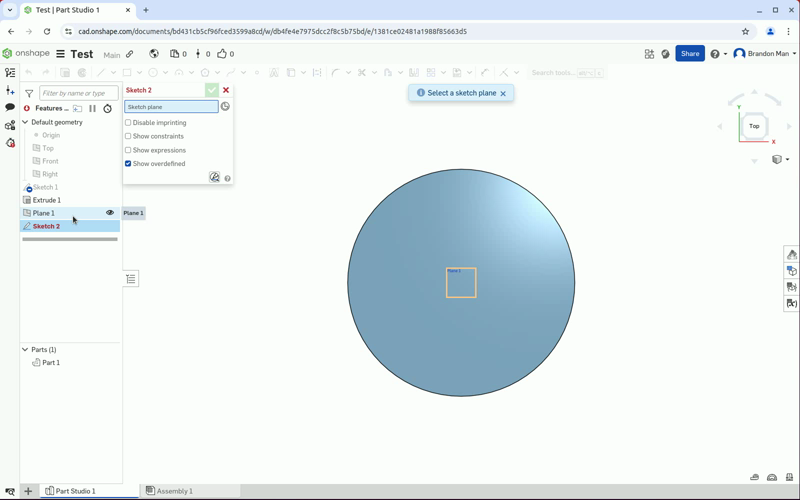
click(73, 215)
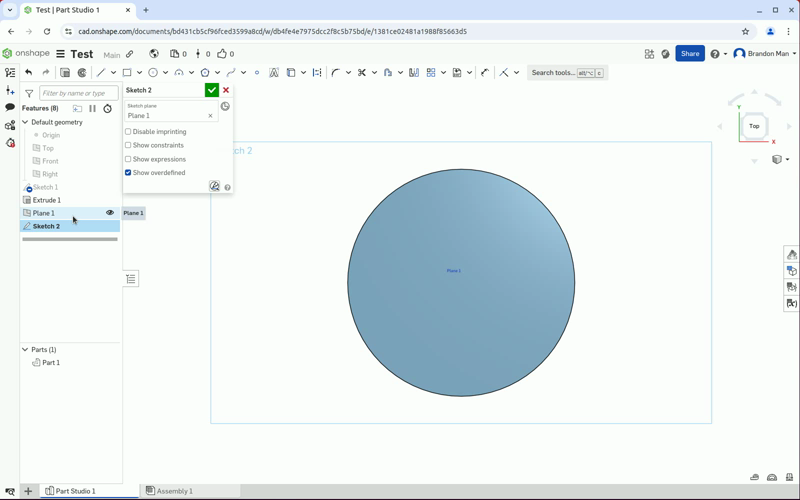
mouse_move(73, 352)
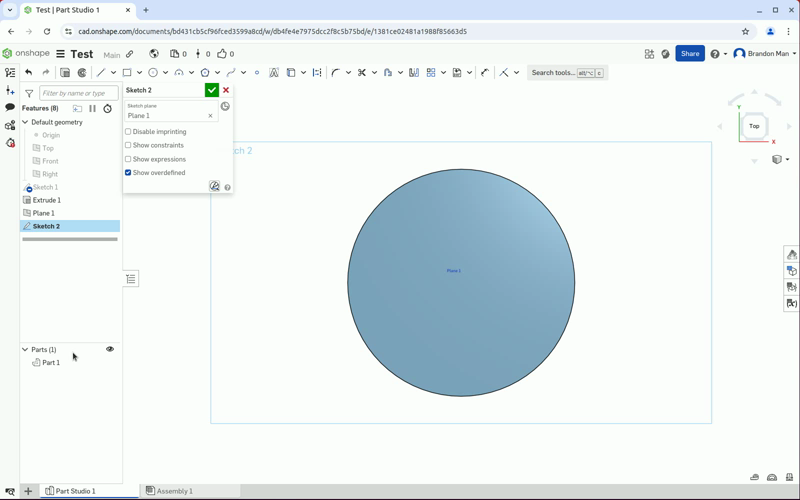
key(y)
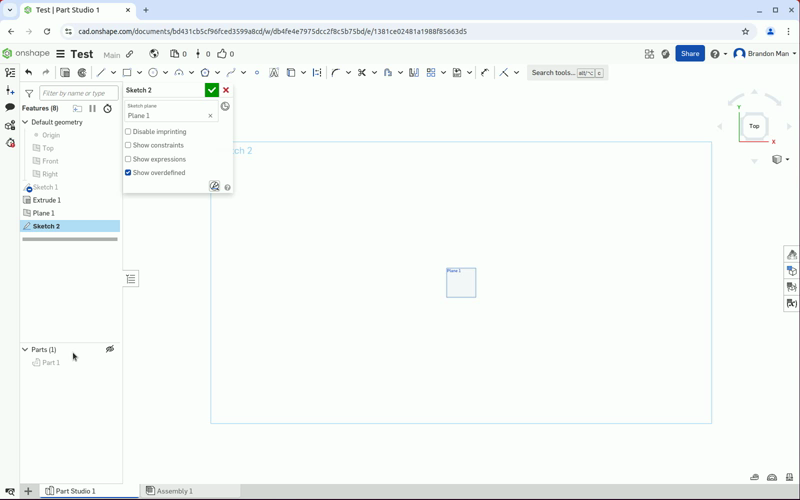
key(c)
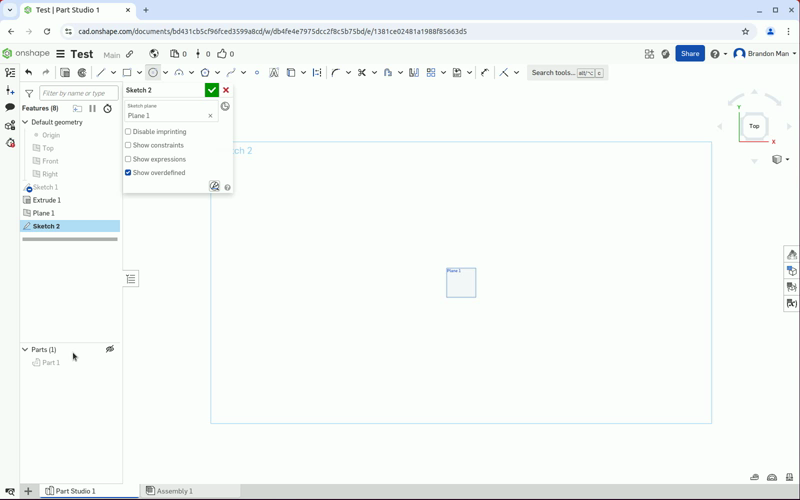
key_down(shift)
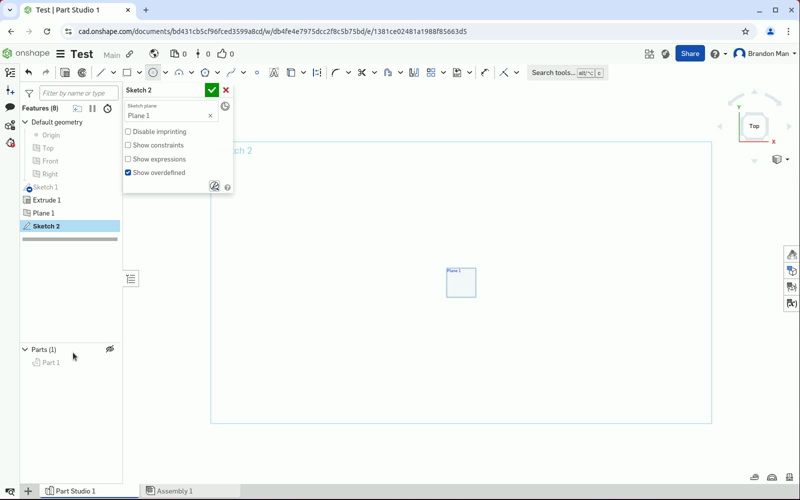
mouse_move(461, 282)
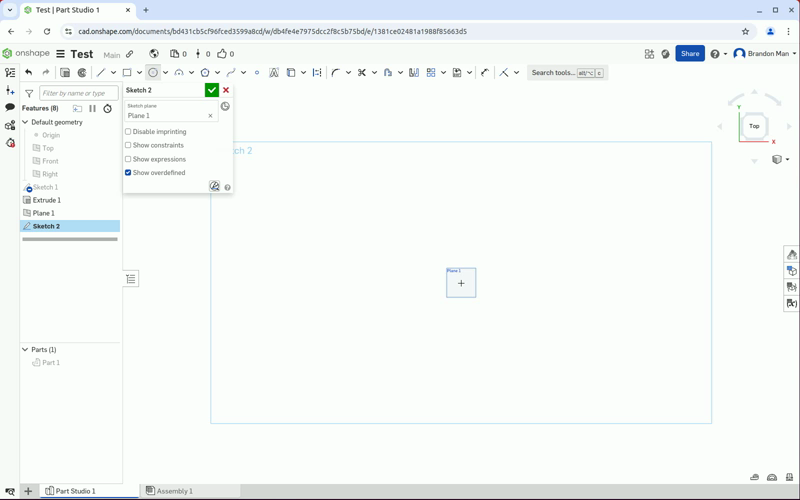
click(461, 282)
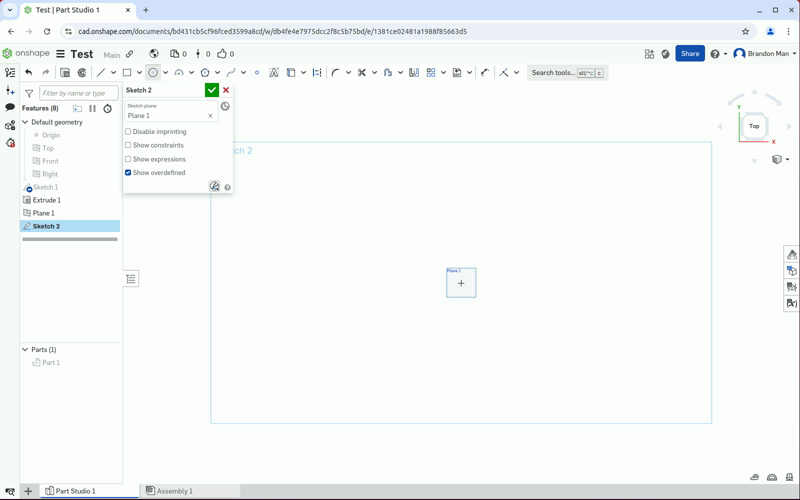
key_up(shift)
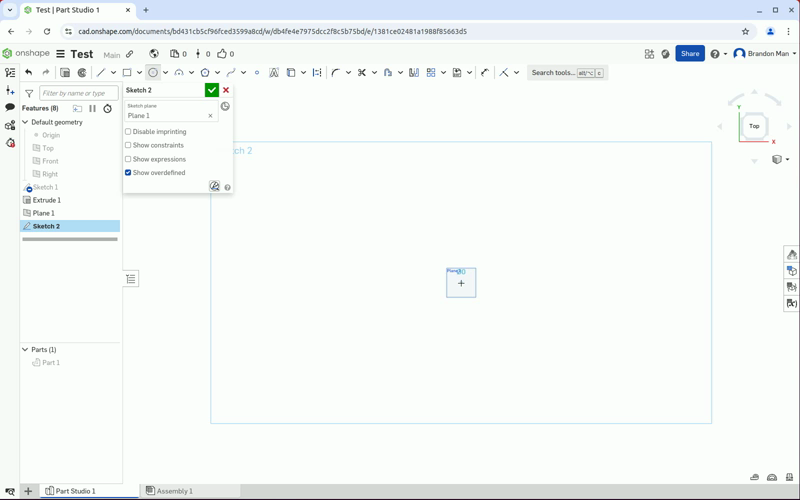
mouse_move(532, 282)
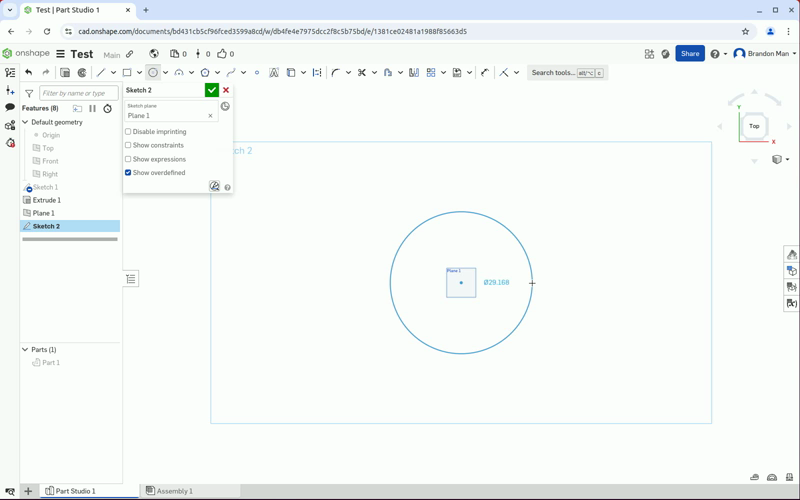
click(532, 282)
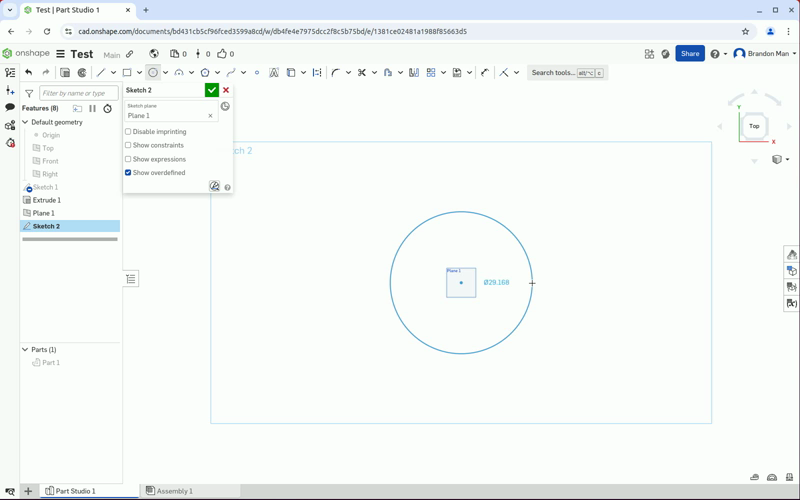
key(esc)
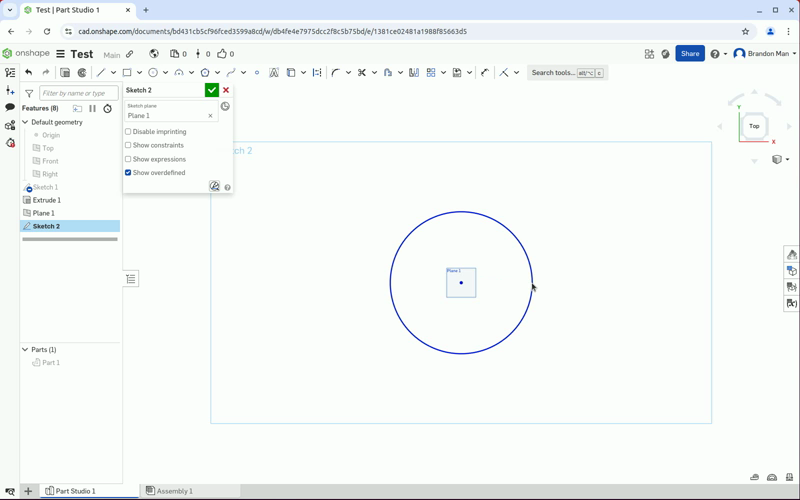
mouse_move(477, 265)
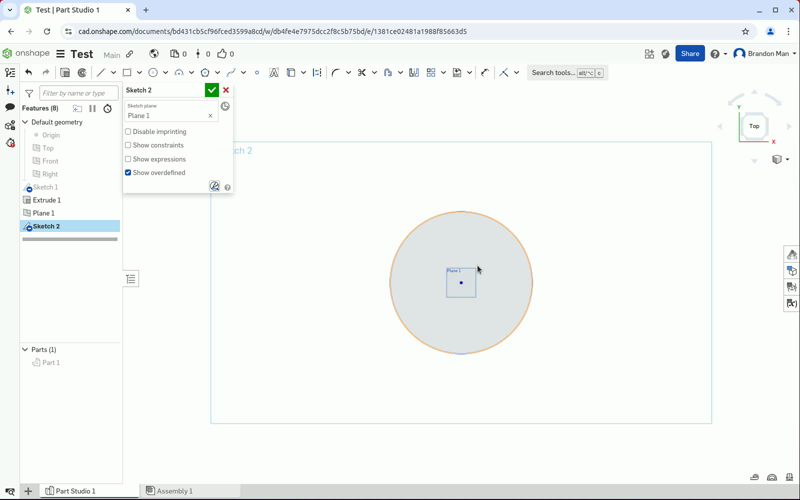
click(477, 265)
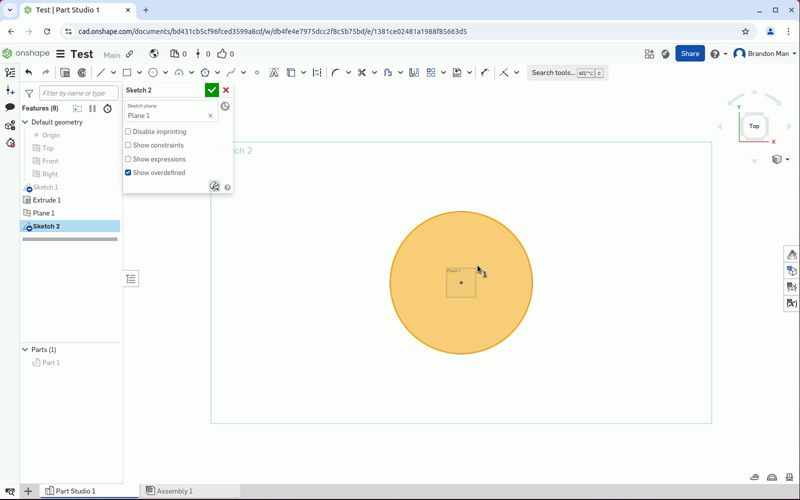
mouse_move(73, 352)
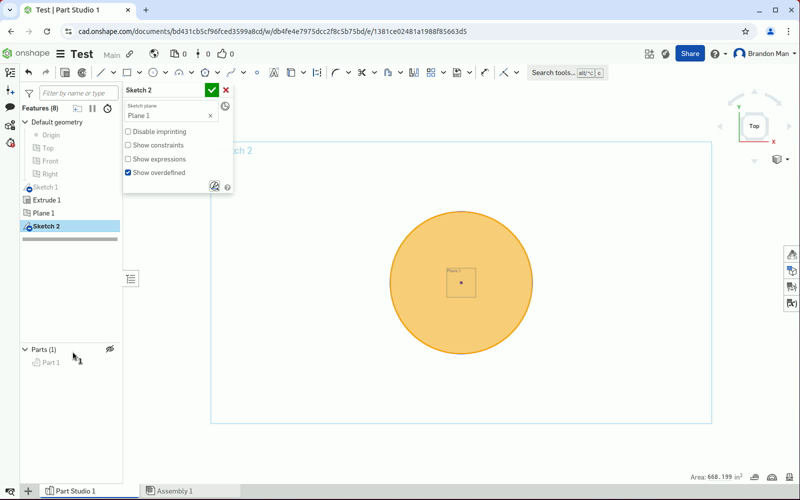
key(shift+y)
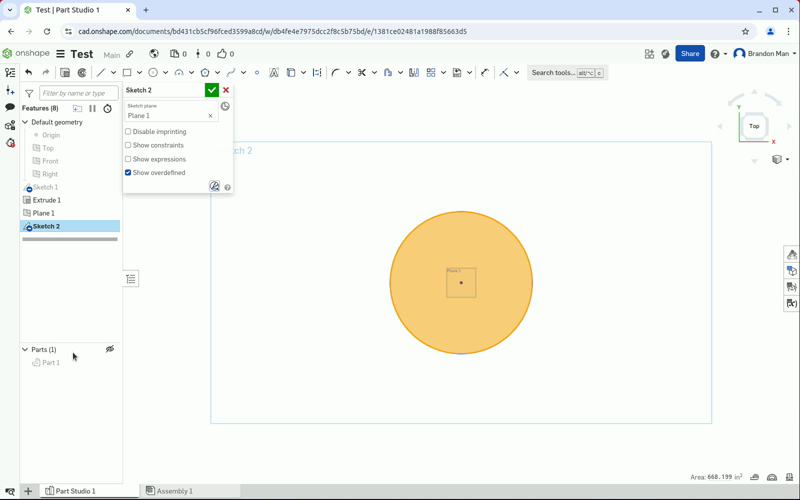
key(shift+e)
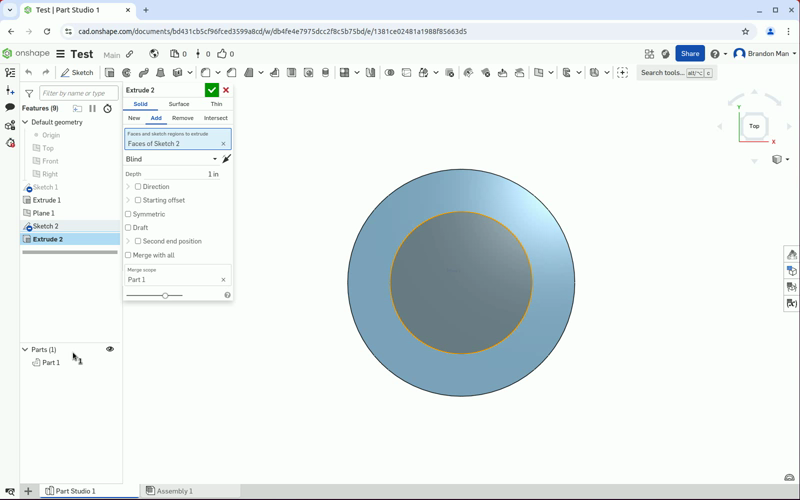
mouse_move(143, 106)
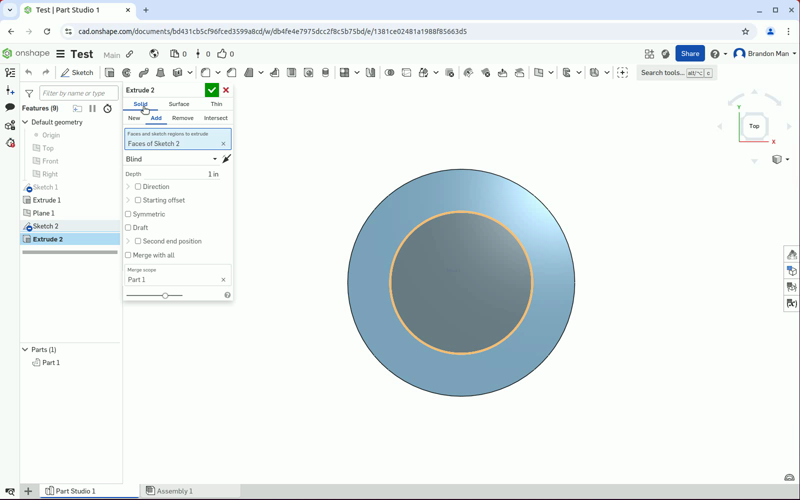
click(143, 106)
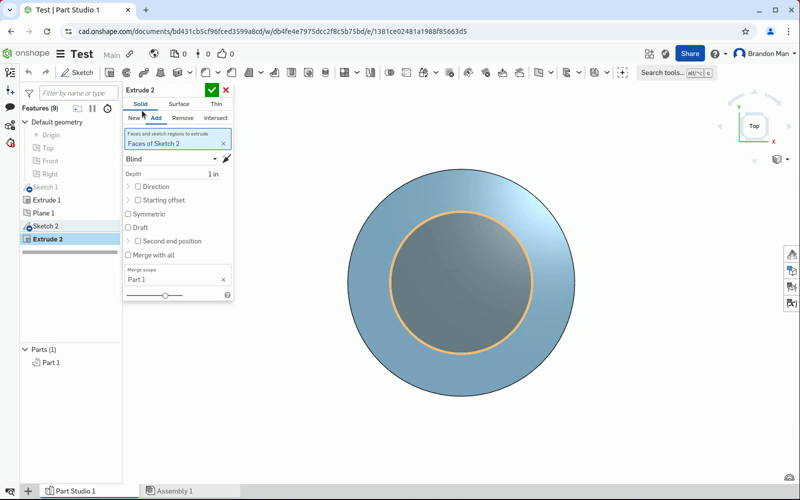
mouse_move(137, 120)
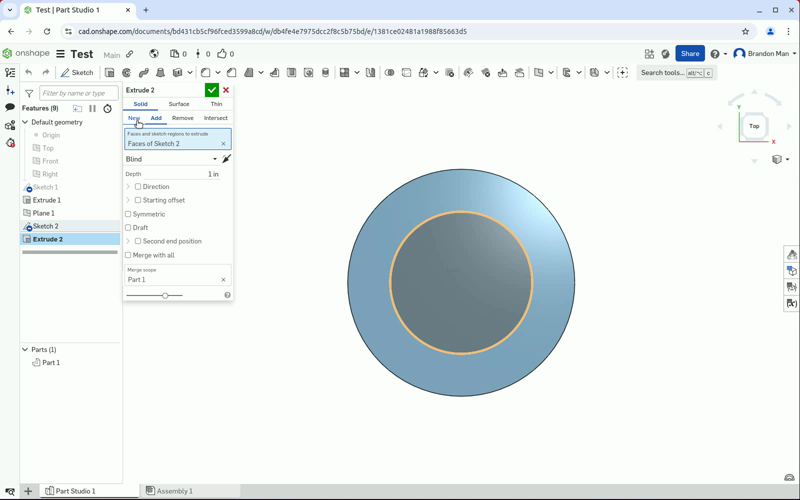
click(137, 120)
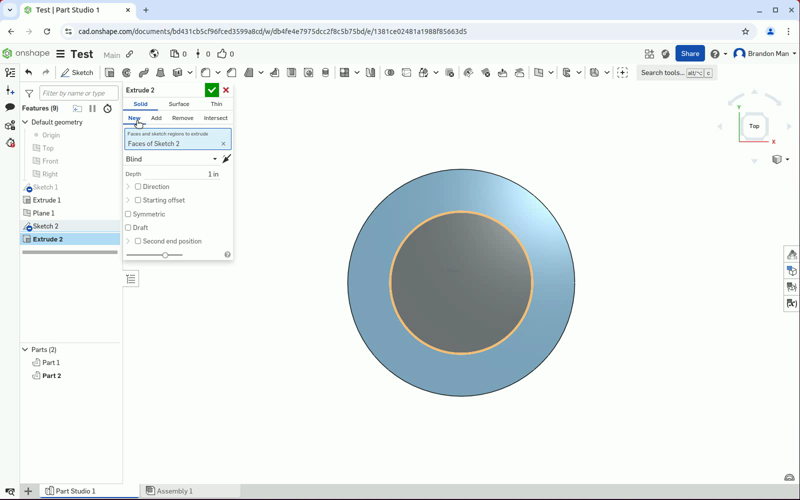
key(tab, 4)
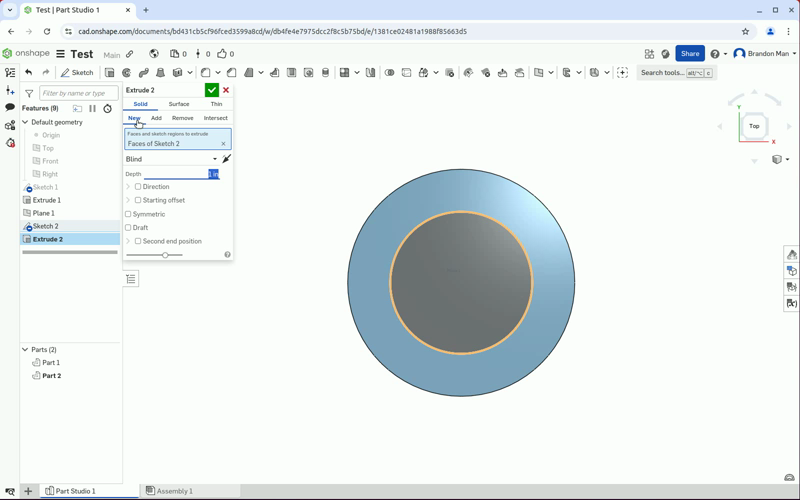
text(2.889)
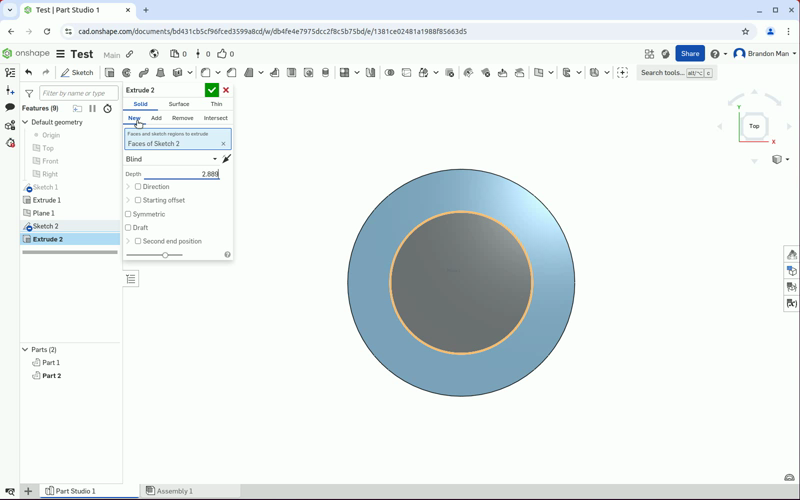
key(enter)
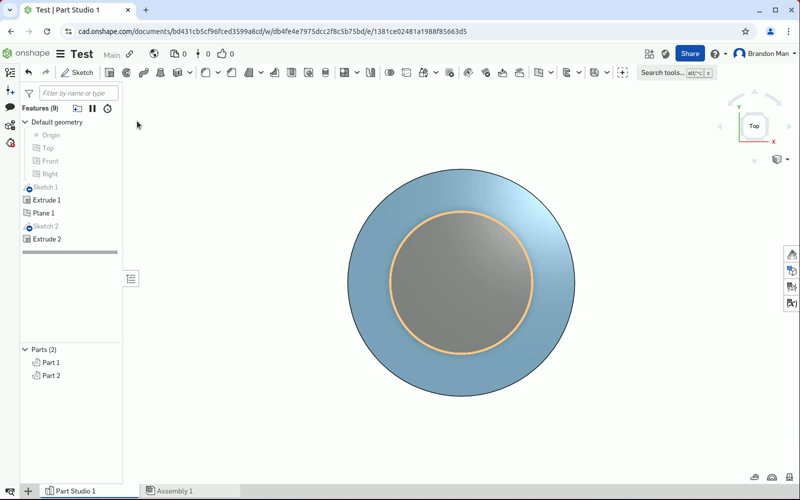
key(shift+h)
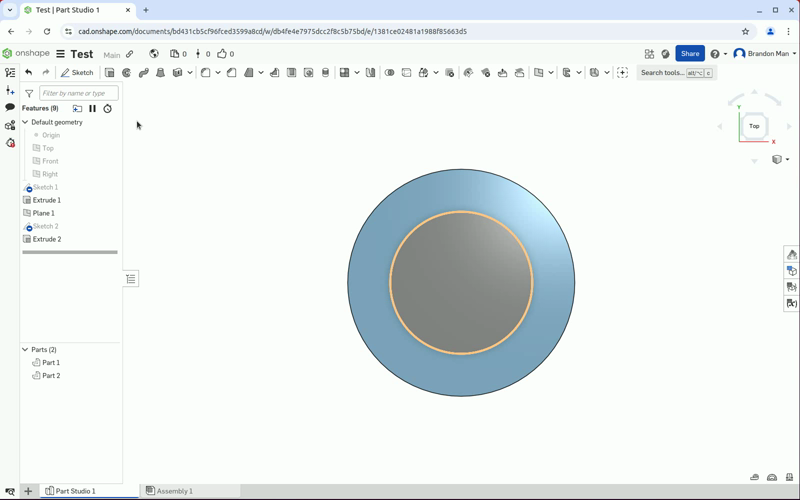
key(shift+h)
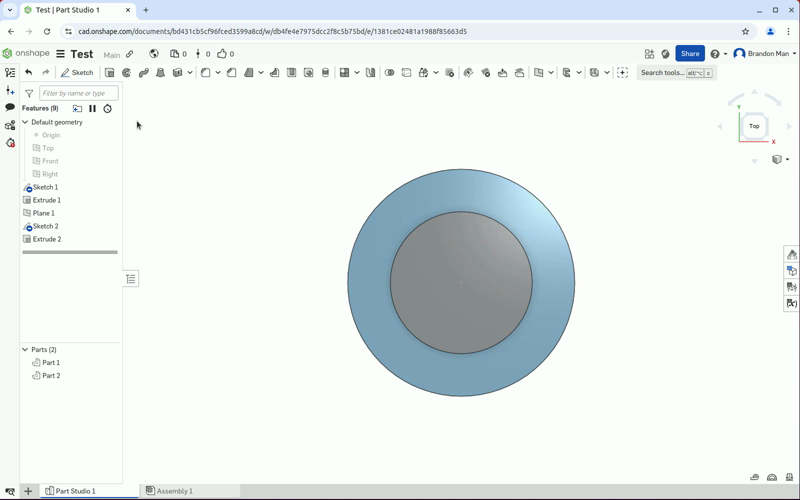
key(shift+7)
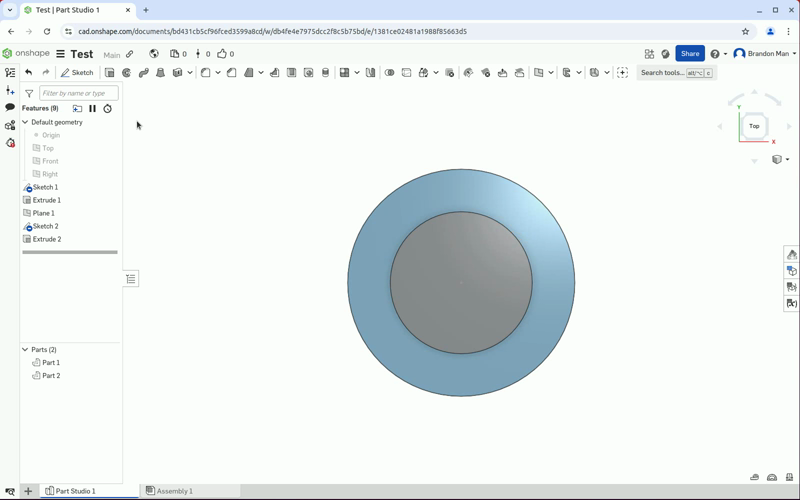
key(up, 3)
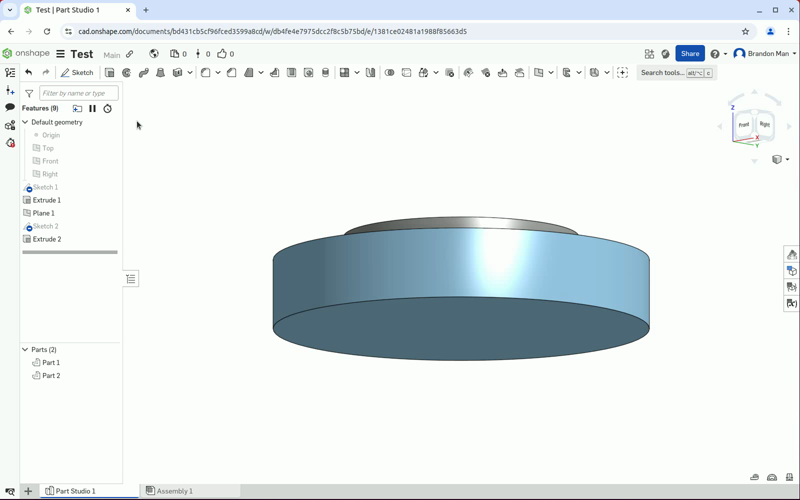
key(left, 3)
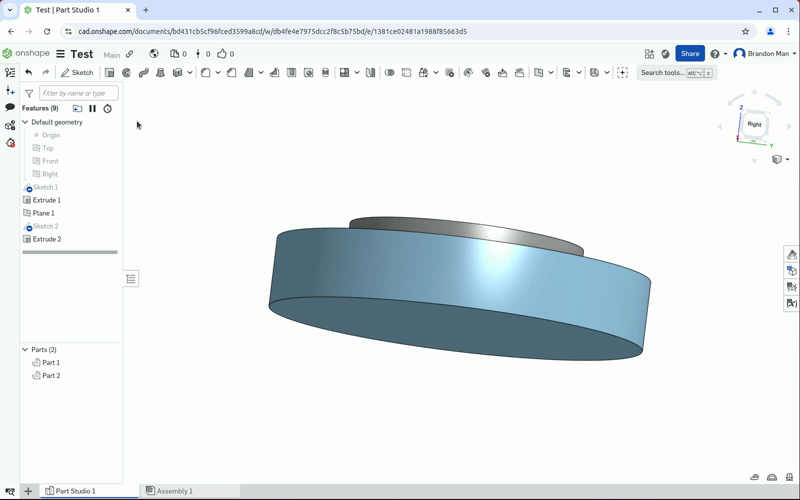
key(right, 3)
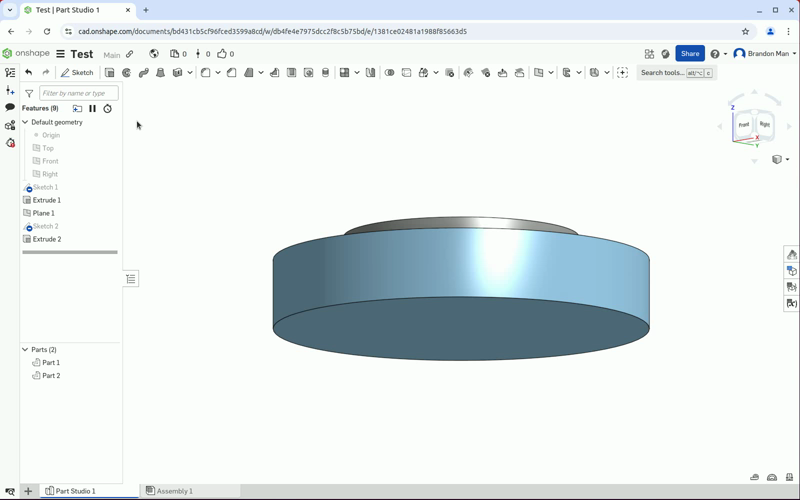
key(down, 3)
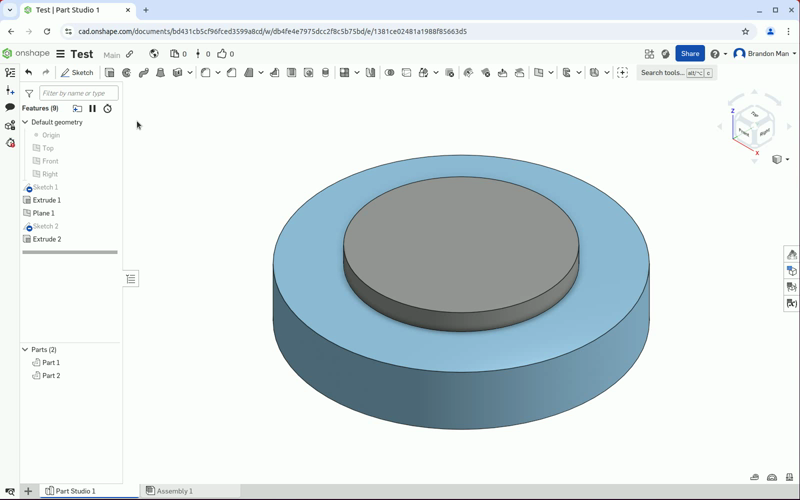
mouse_move(73, 189)
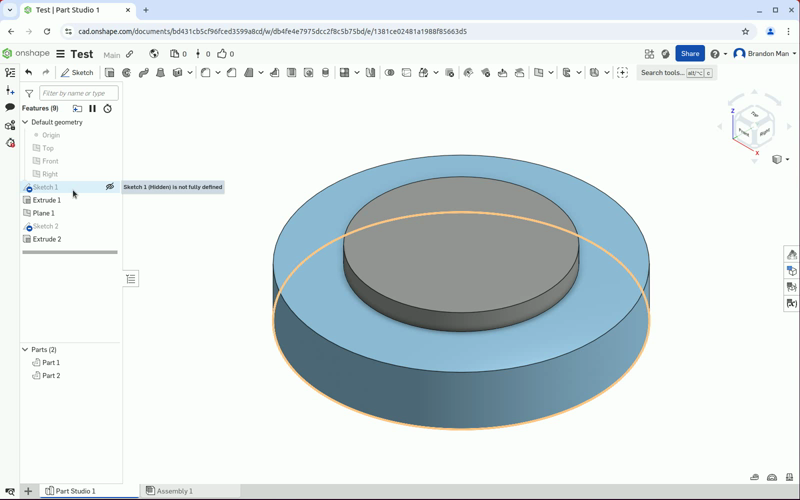
click(73, 189)